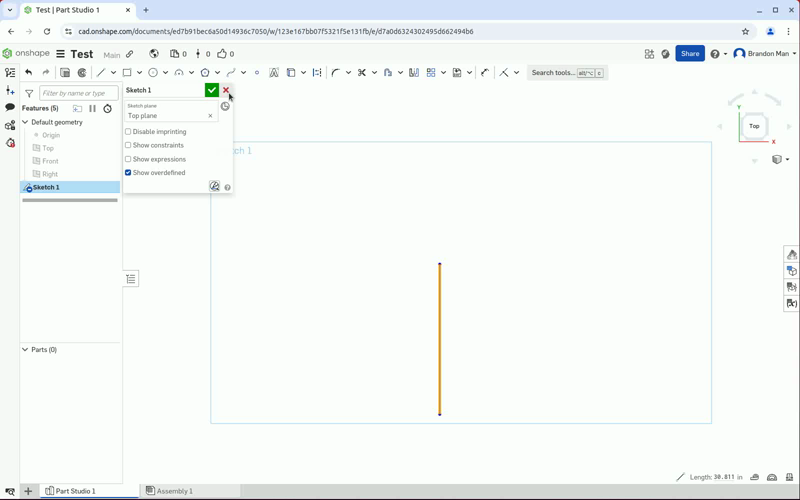
key(shift+h)
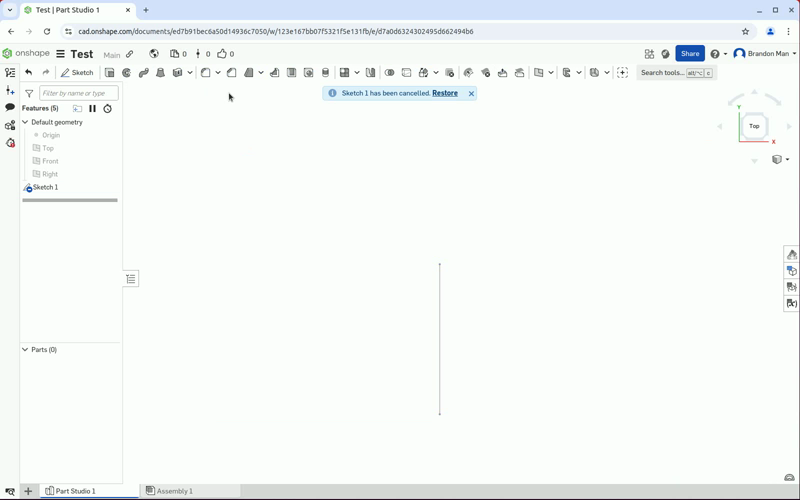
key(shift+s)
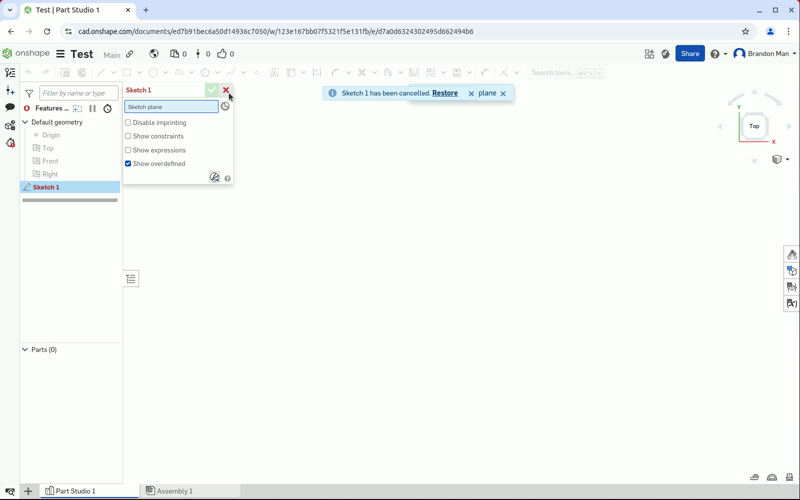
mouse_move(73, 150)
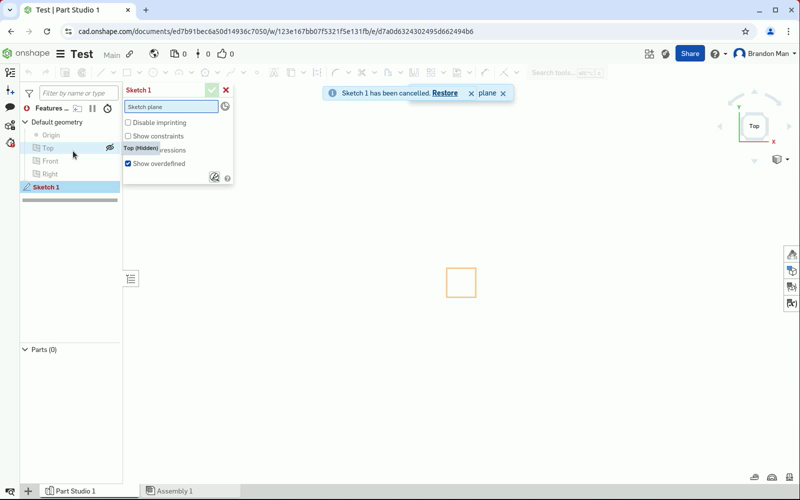
click(73, 150)
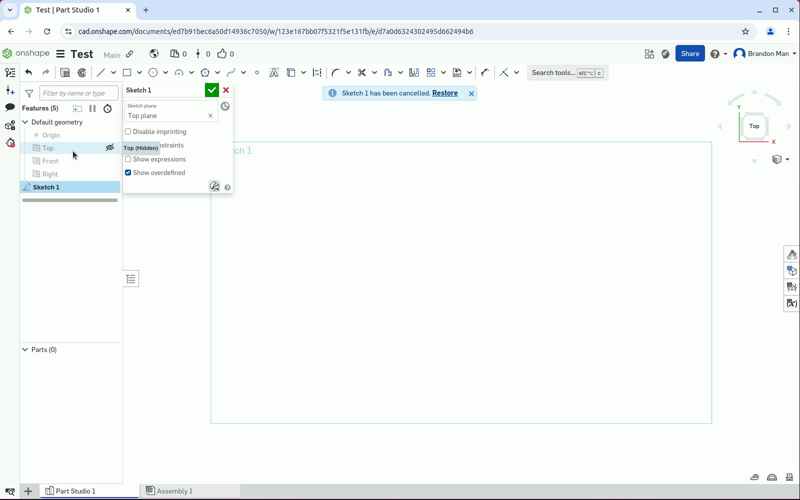
mouse_move(73, 352)
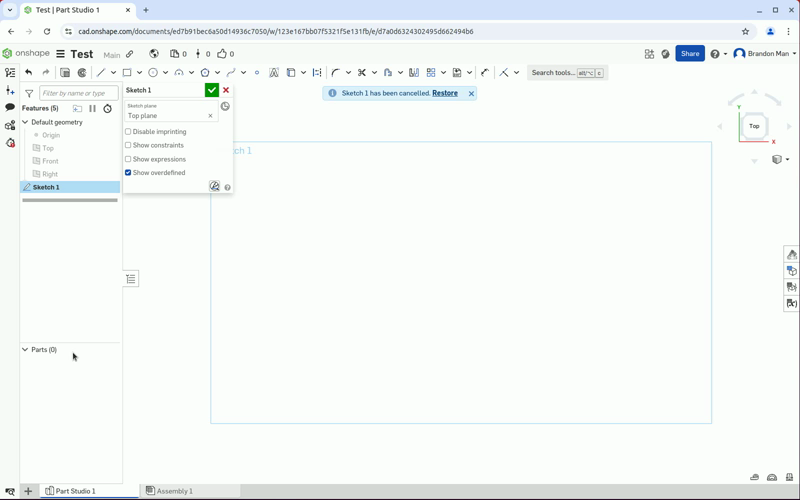
key(y)
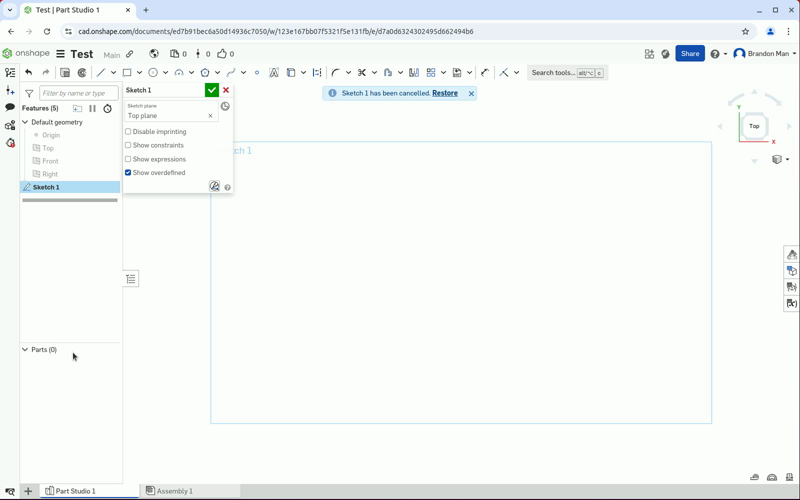
key(c)
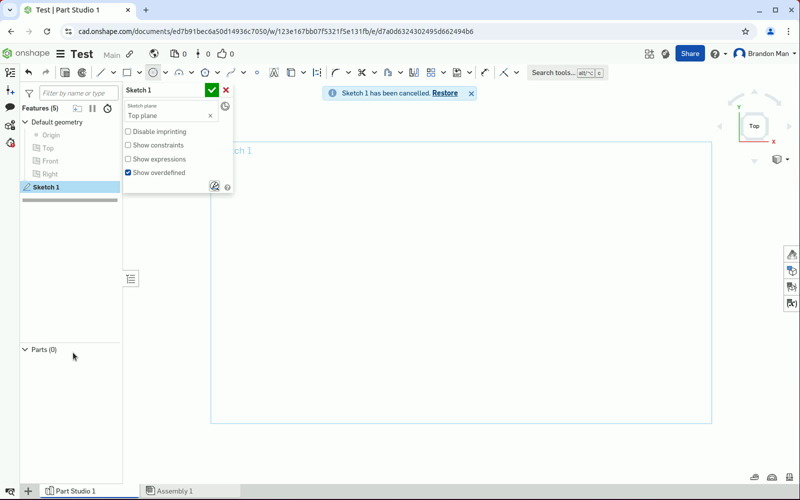
key_down(shift)
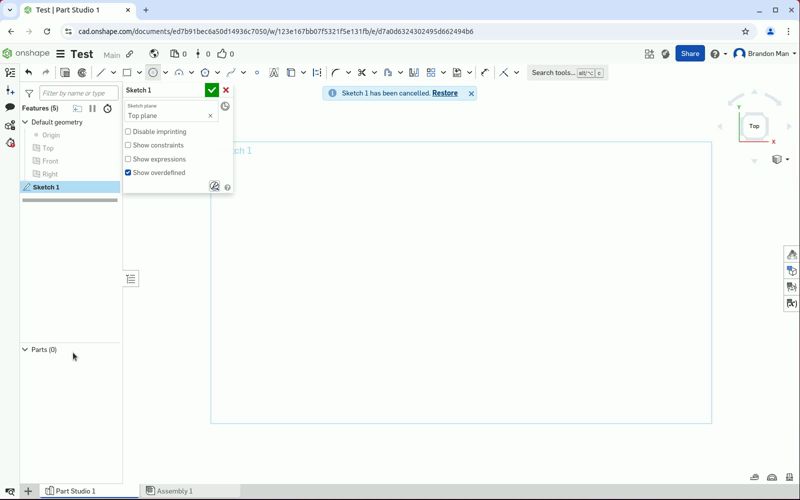
mouse_move(461, 282)
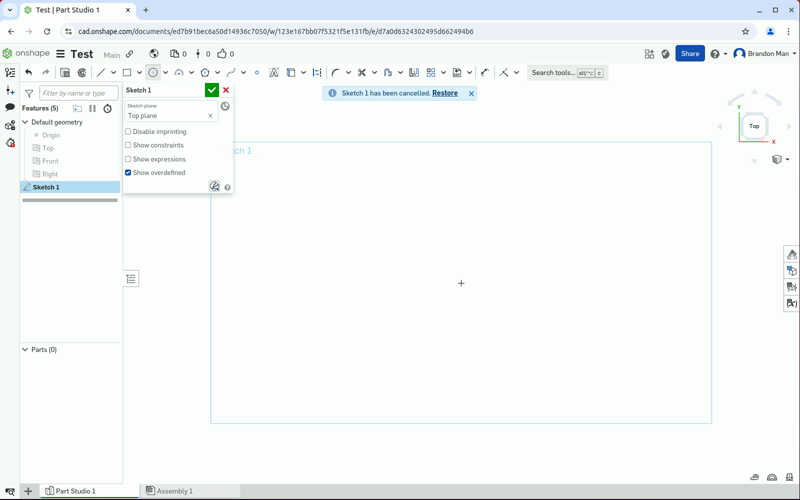
click(461, 282)
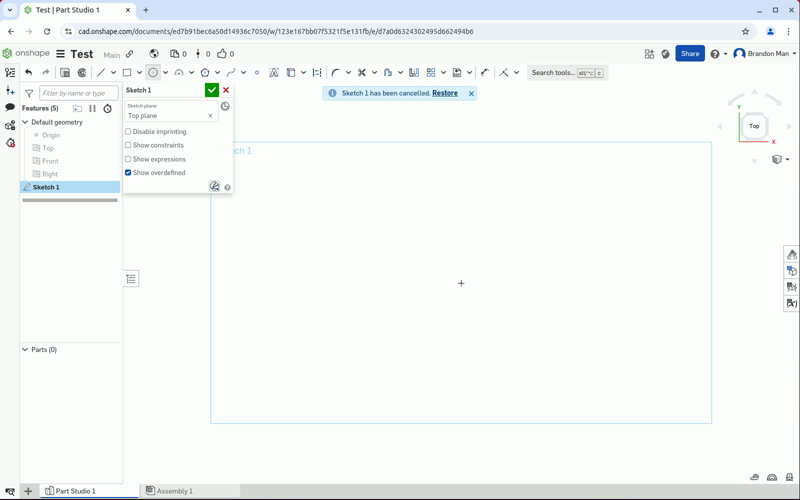
key_up(shift)
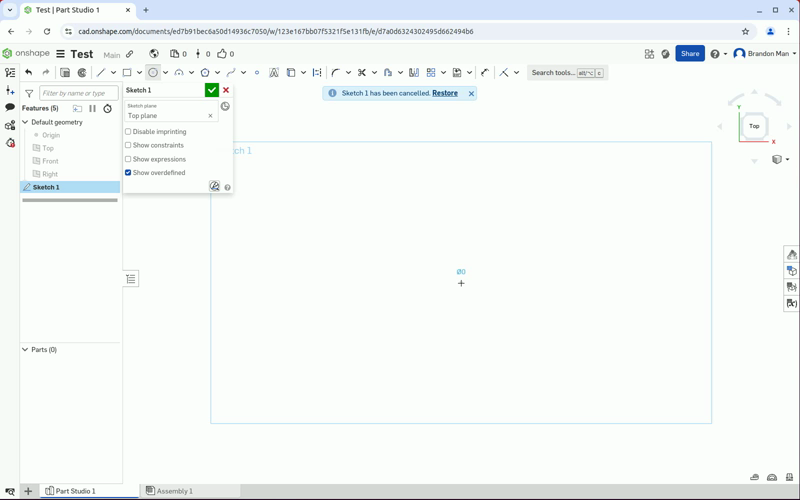
mouse_move(494, 282)
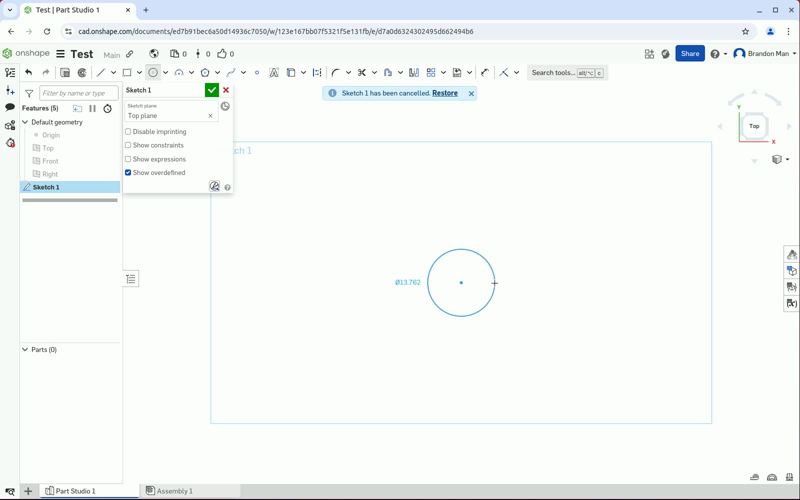
click(494, 282)
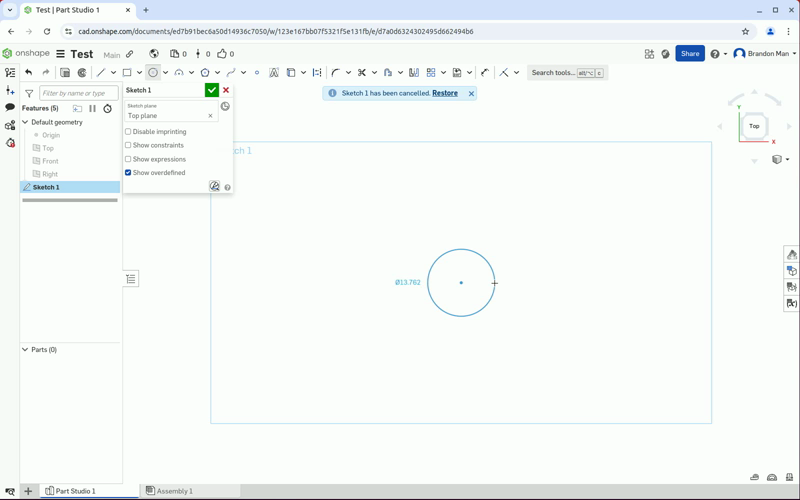
key(esc)
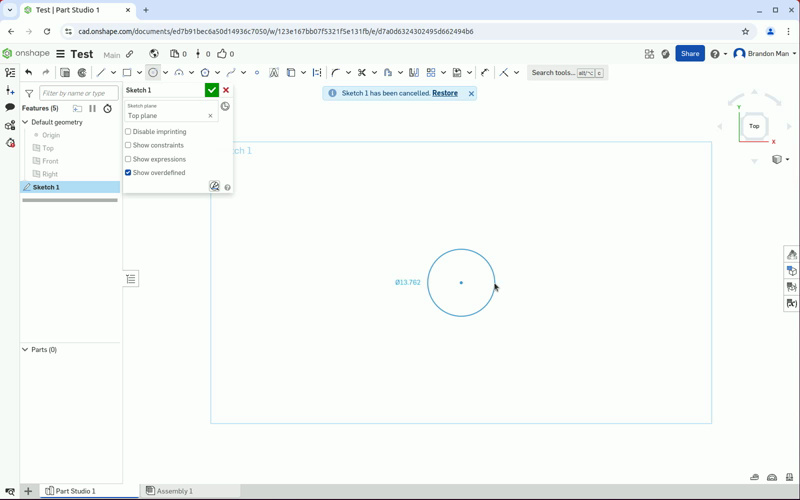
mouse_move(450, 286)
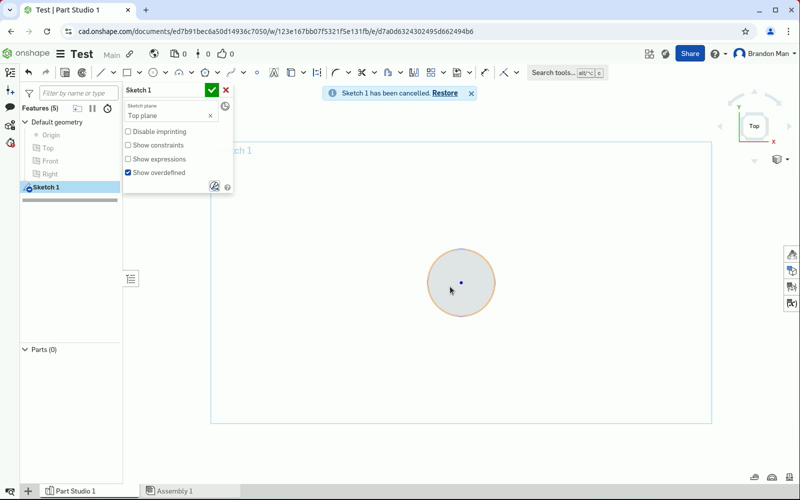
click(450, 286)
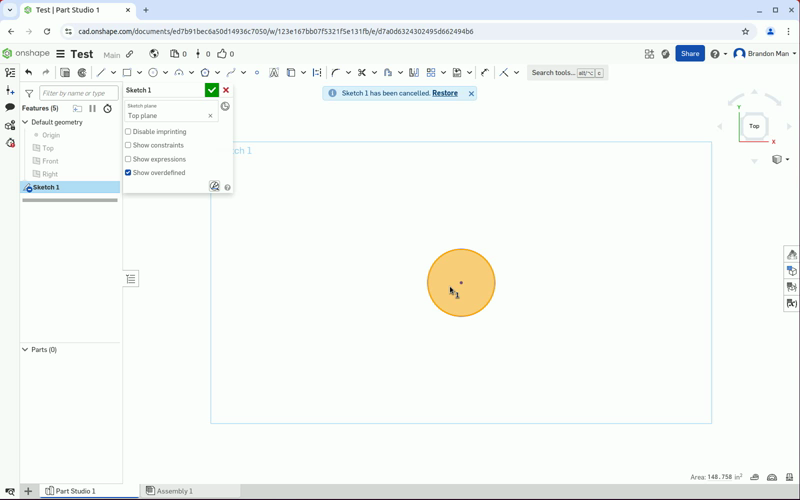
mouse_move(73, 352)
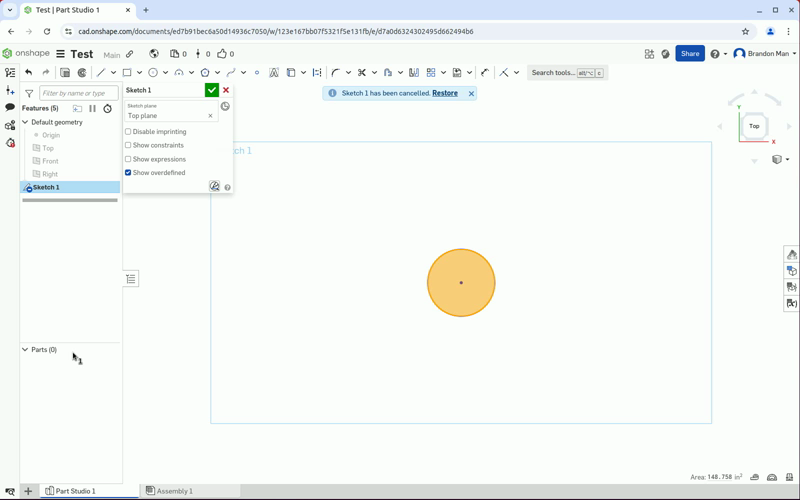
key(shift+y)
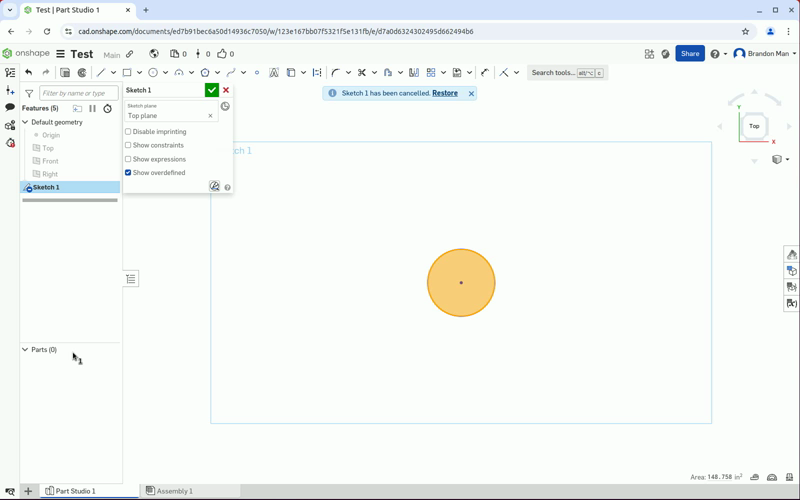
key(shift+e)
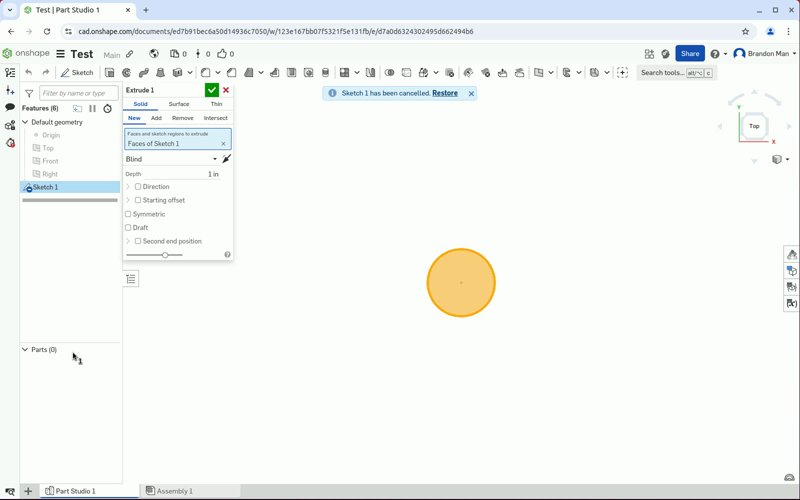
mouse_move(143, 106)
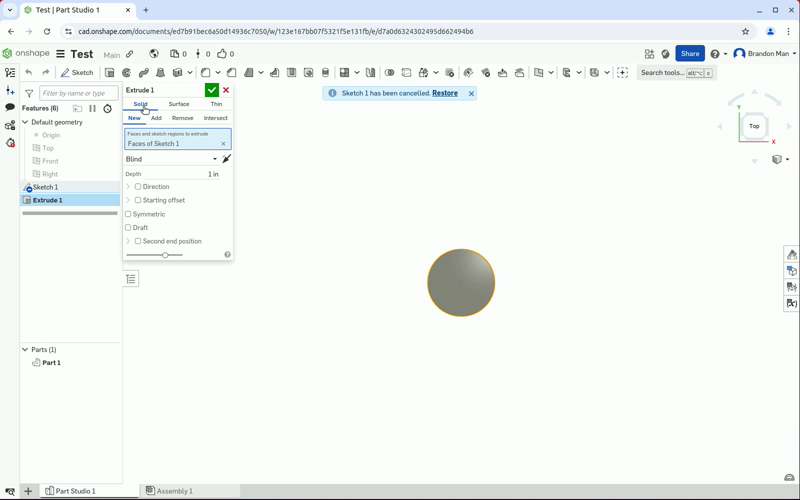
click(143, 106)
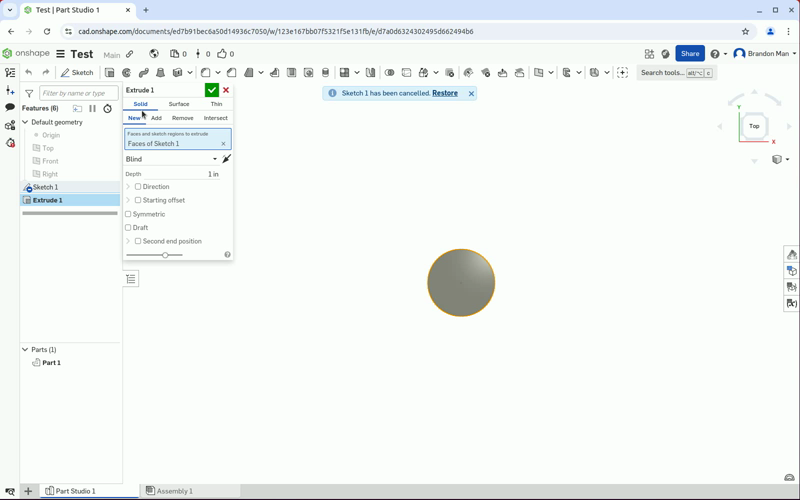
mouse_move(137, 120)
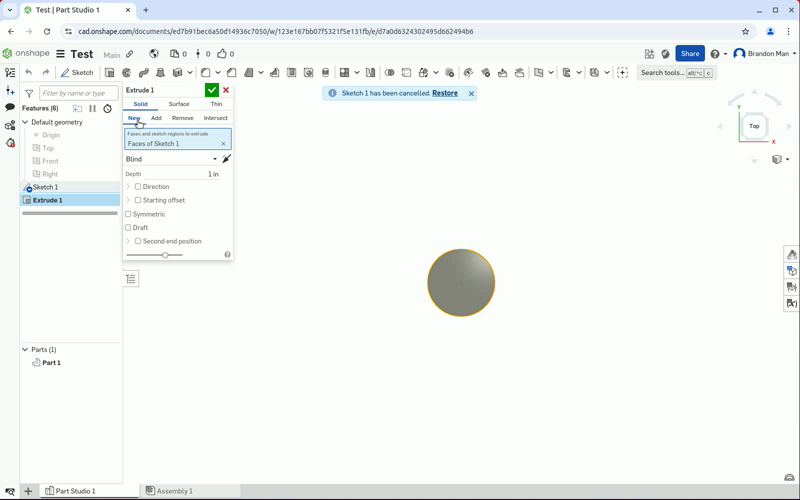
click(137, 120)
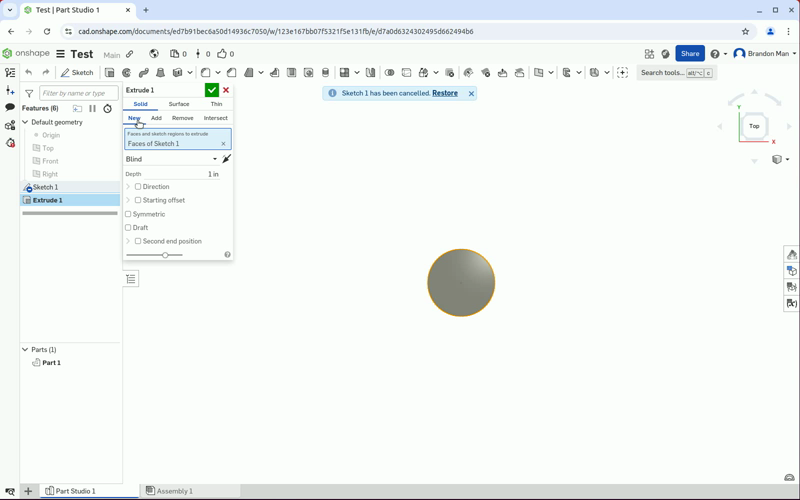
key(tab, 4)
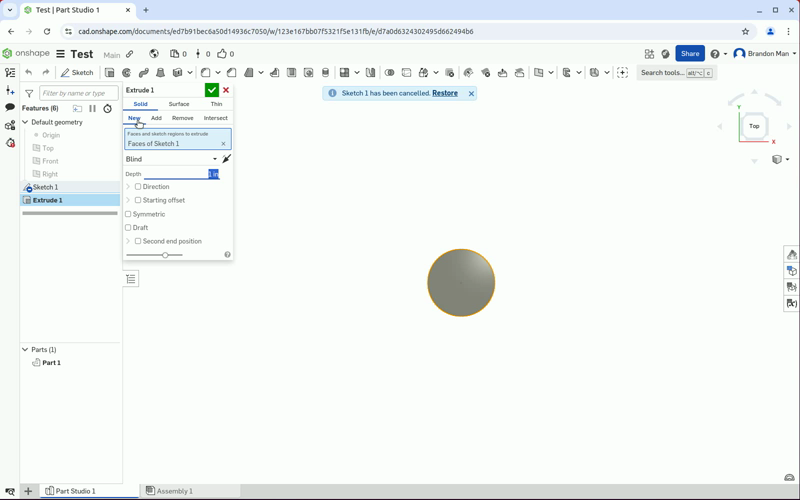
text(23.108)
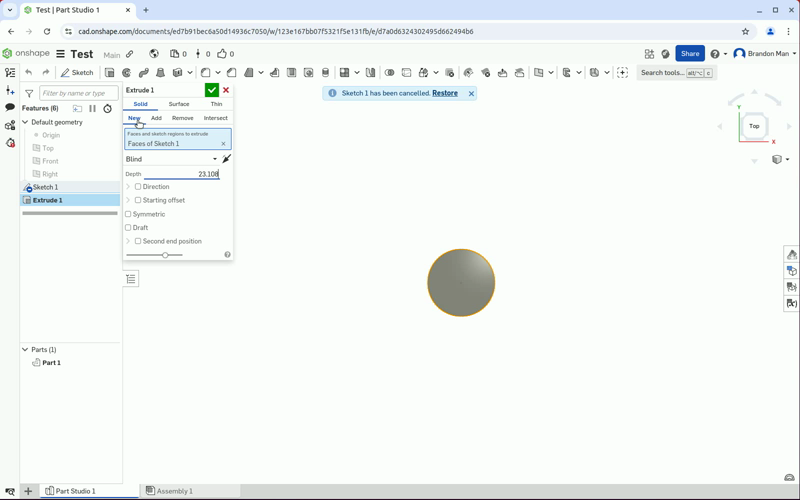
key(enter)
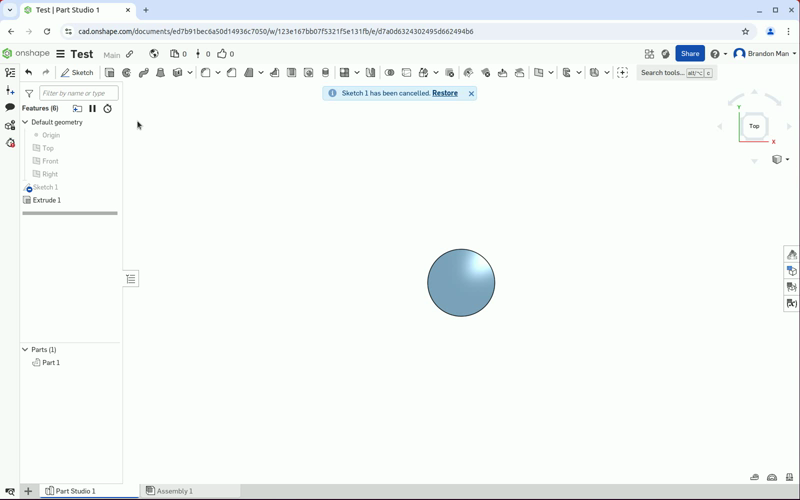
key(shift+h)
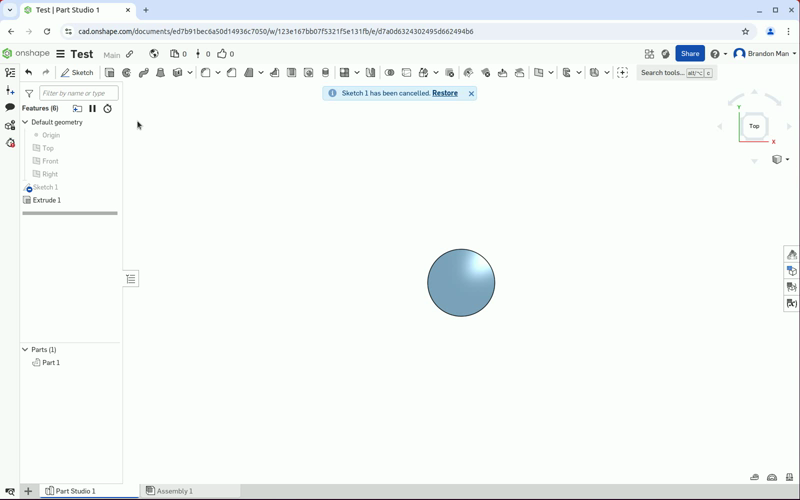
key(shift+h)
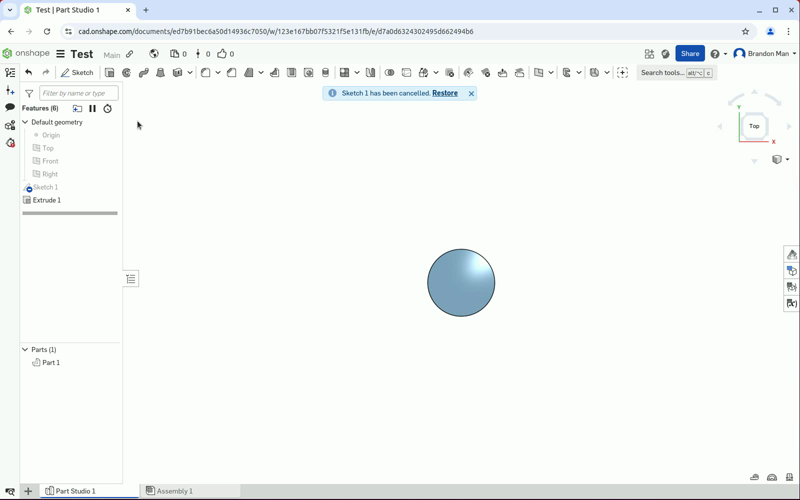
mouse_move(73, 189)
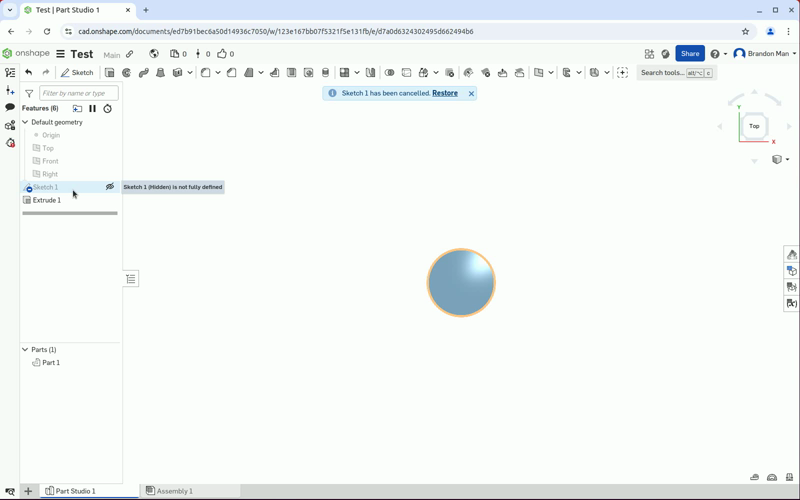
click(73, 189)
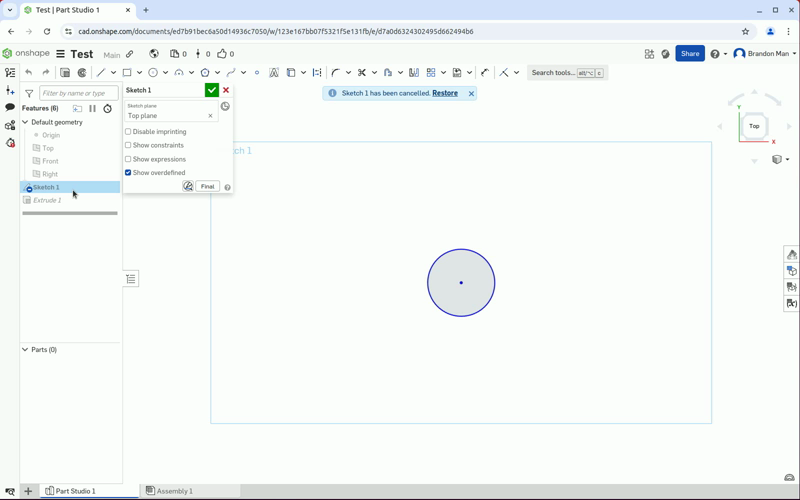
mouse_move(229, 92)
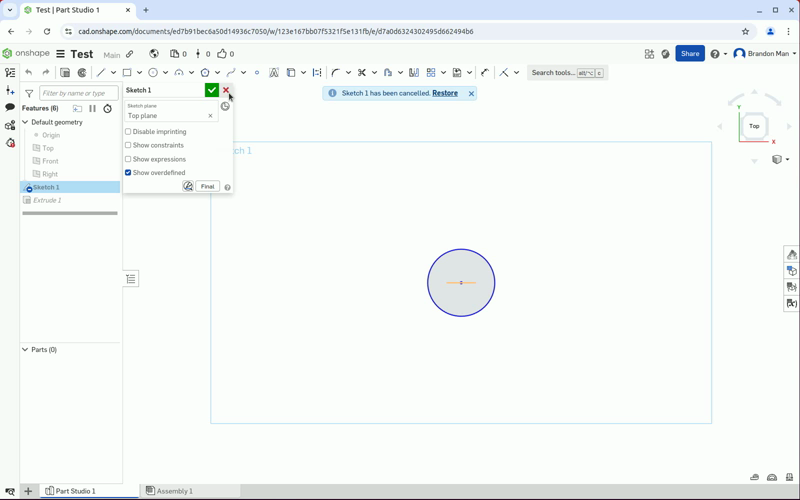
click(229, 92)
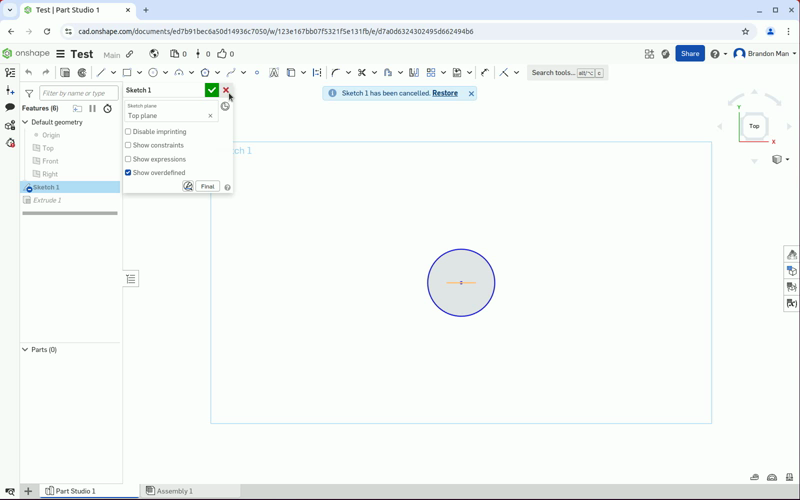
key(shift+s)
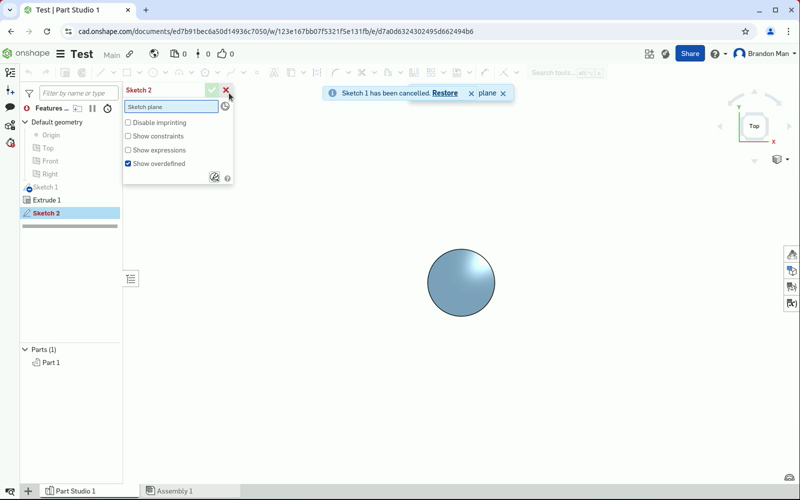
mouse_move(73, 150)
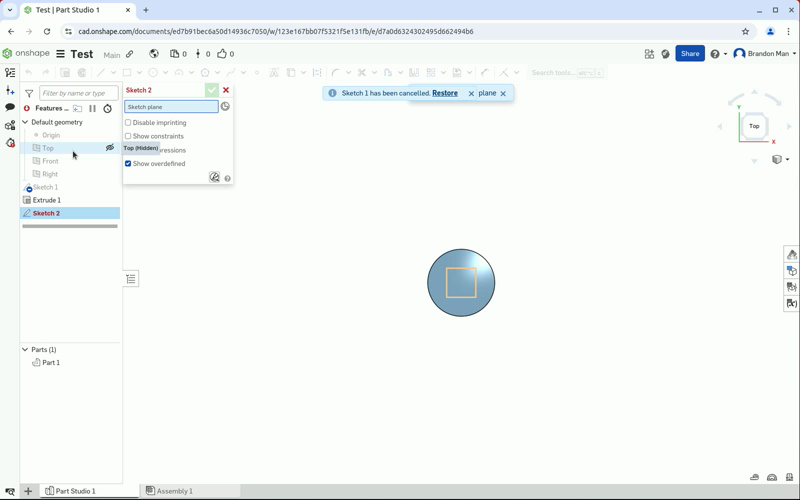
click(73, 150)
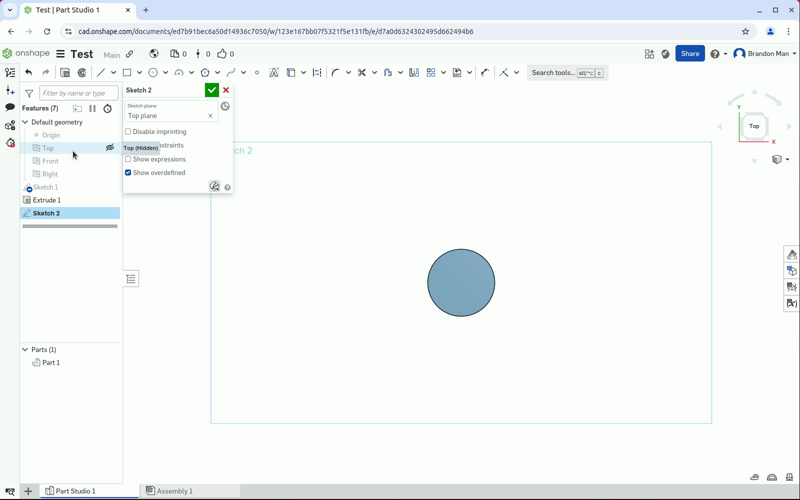
mouse_move(73, 352)
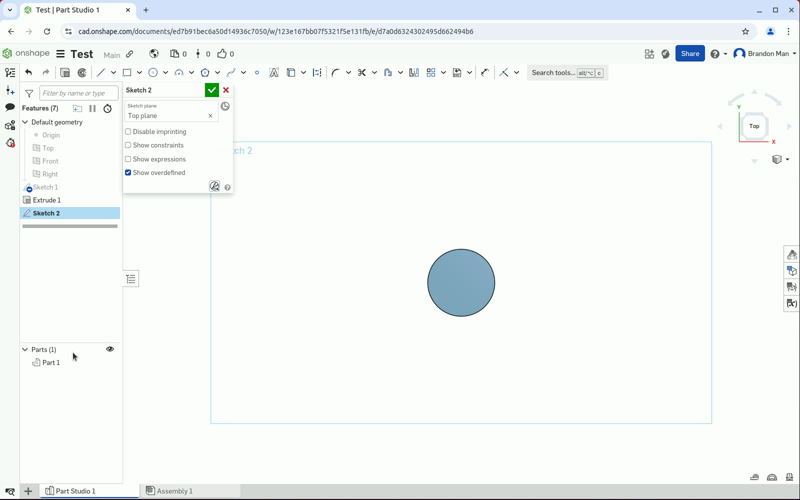
key(y)
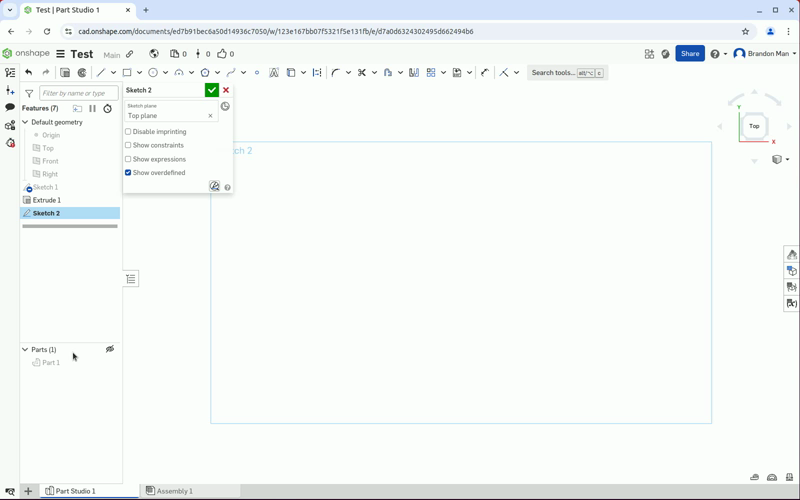
key(c)
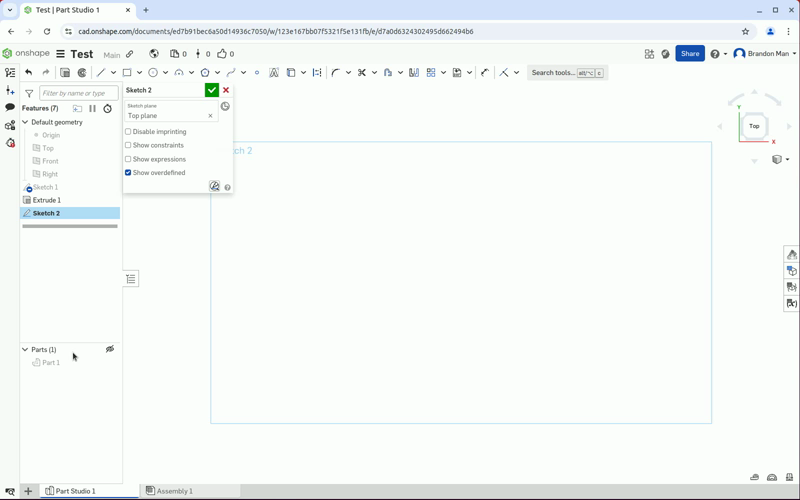
key_down(shift)
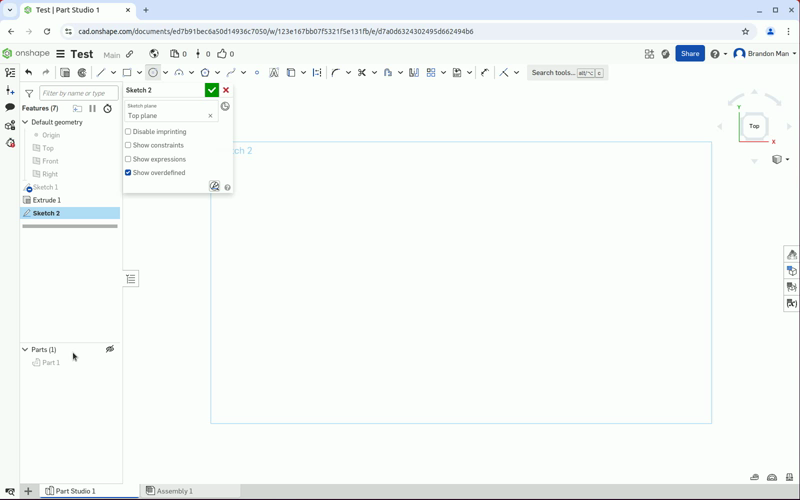
mouse_move(461, 282)
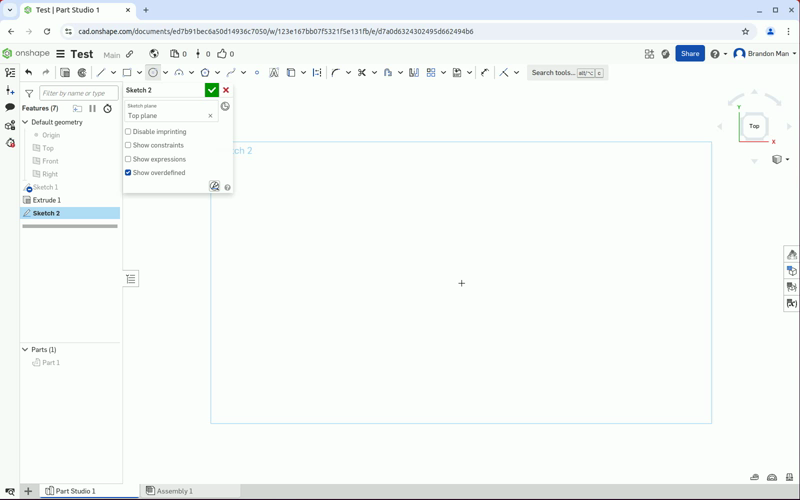
click(461, 282)
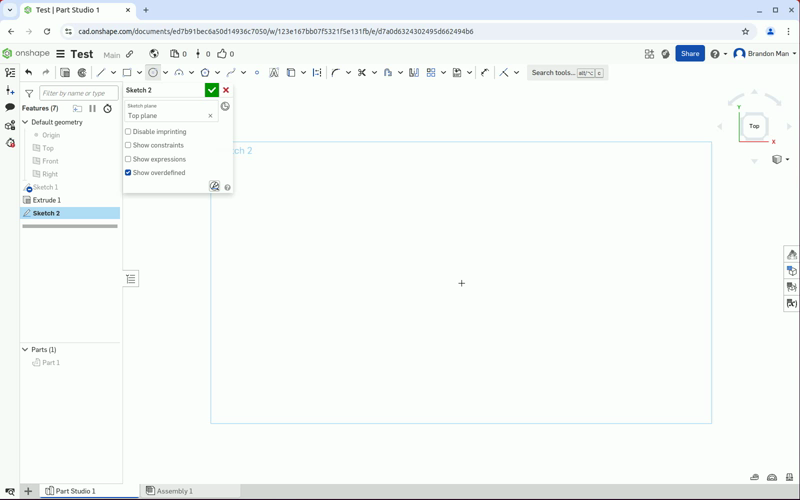
key_up(shift)
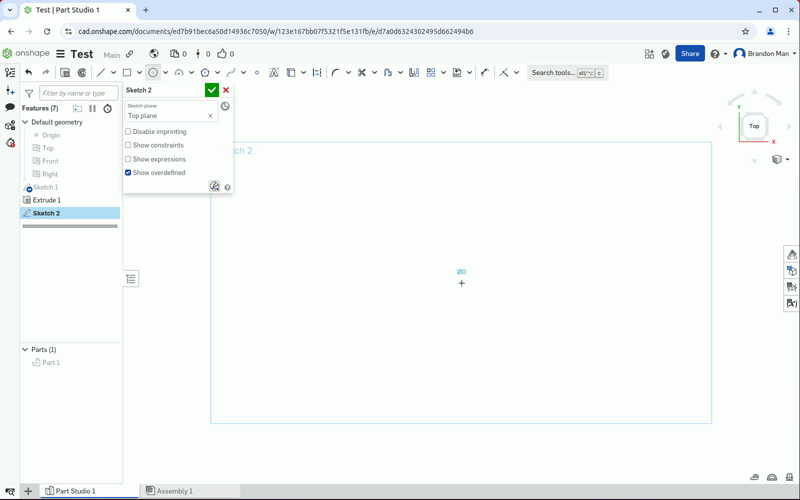
mouse_move(489, 282)
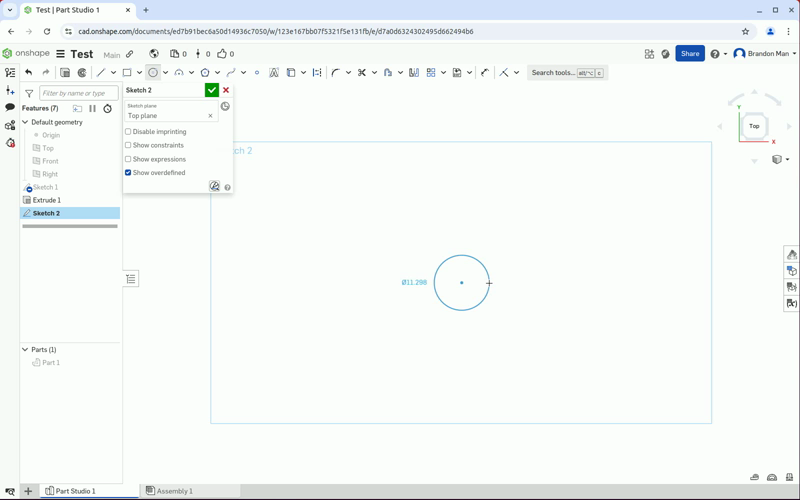
click(489, 282)
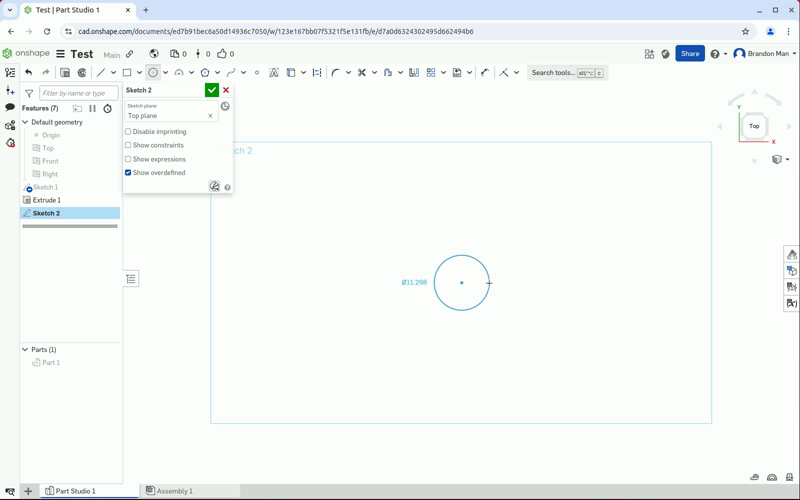
key(esc)
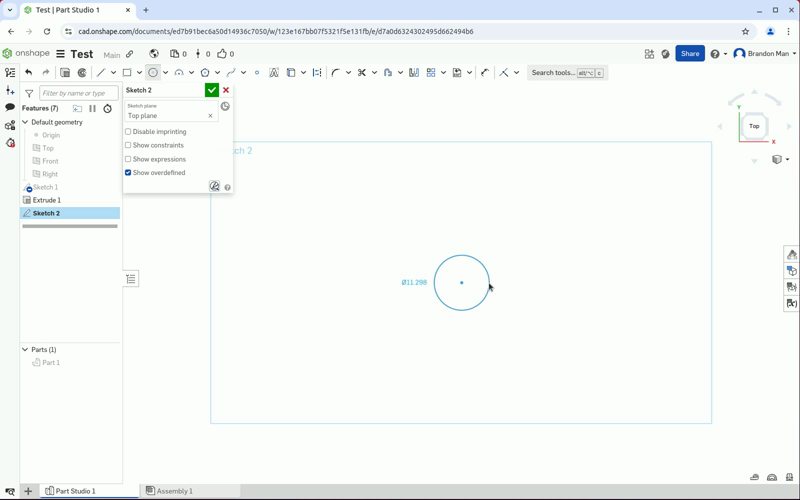
mouse_move(437, 283)
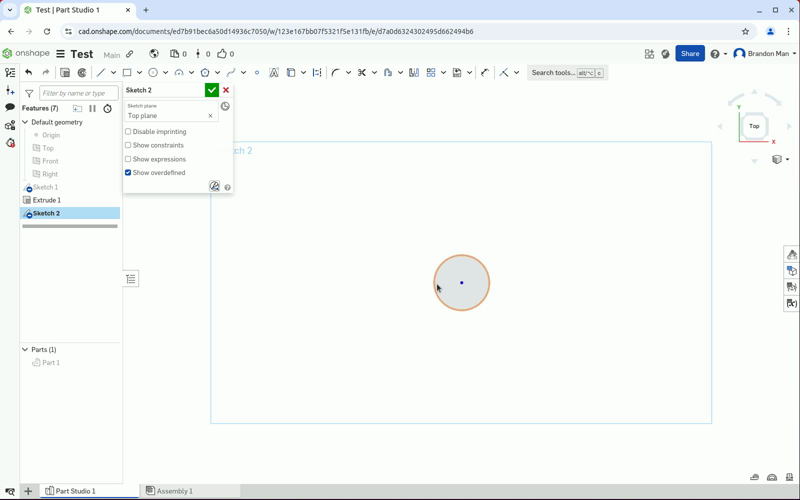
click(437, 283)
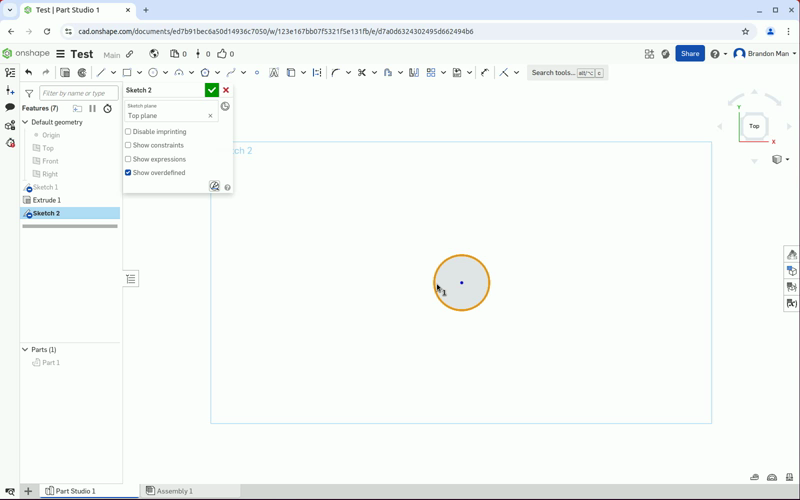
mouse_move(73, 352)
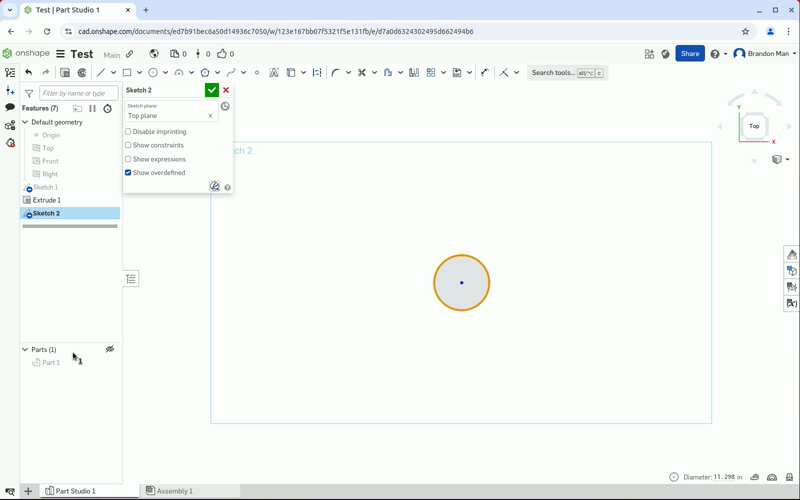
key(shift+y)
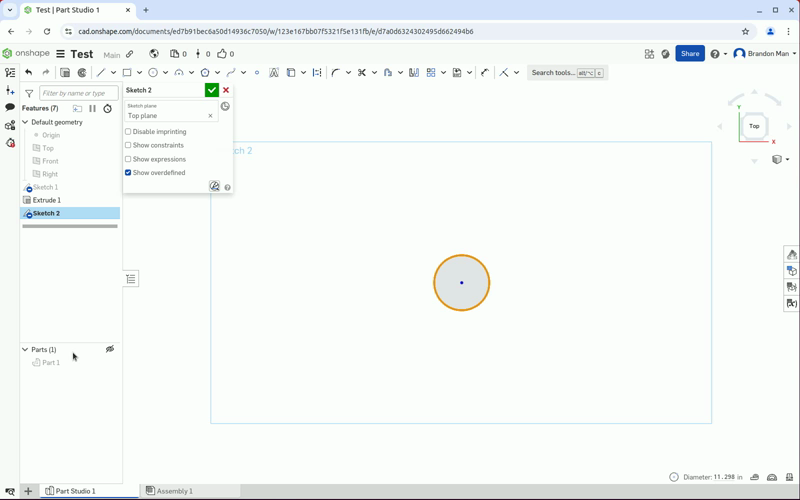
key(shift+e)
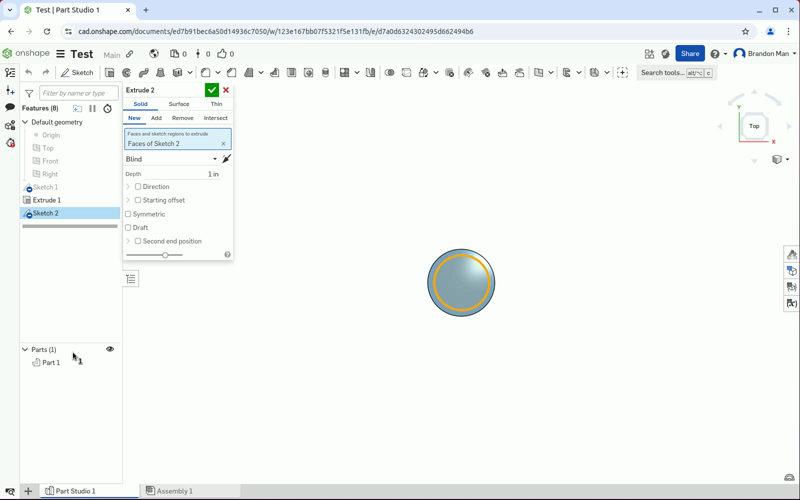
mouse_move(143, 106)
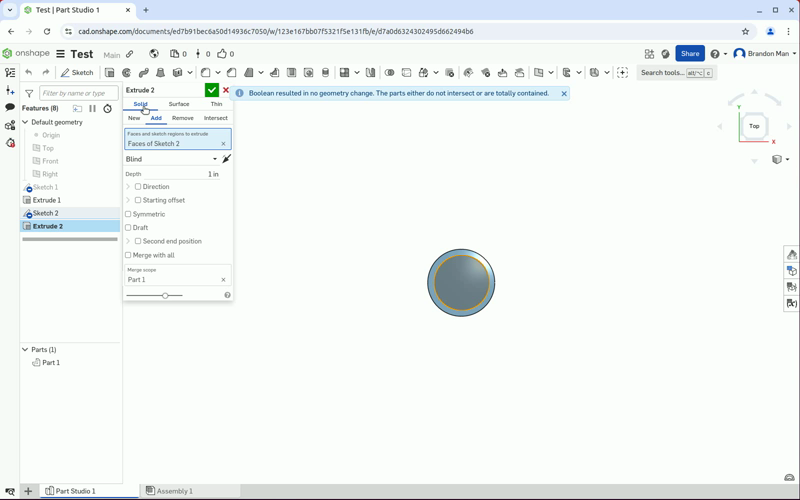
click(143, 106)
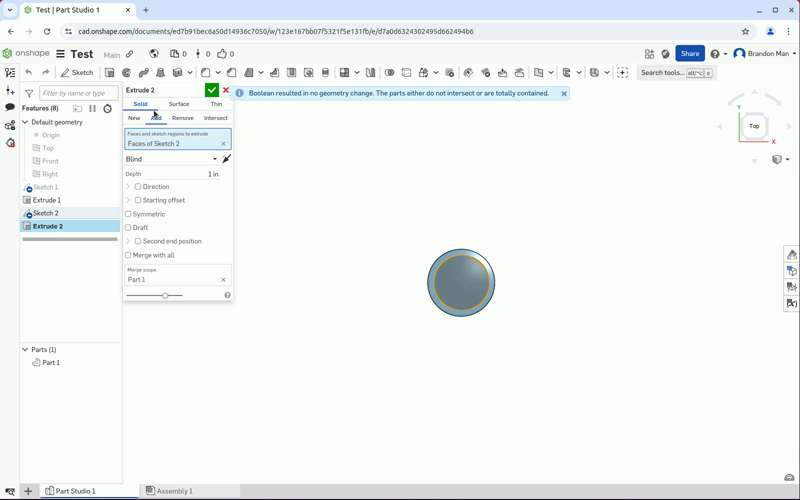
mouse_move(186, 120)
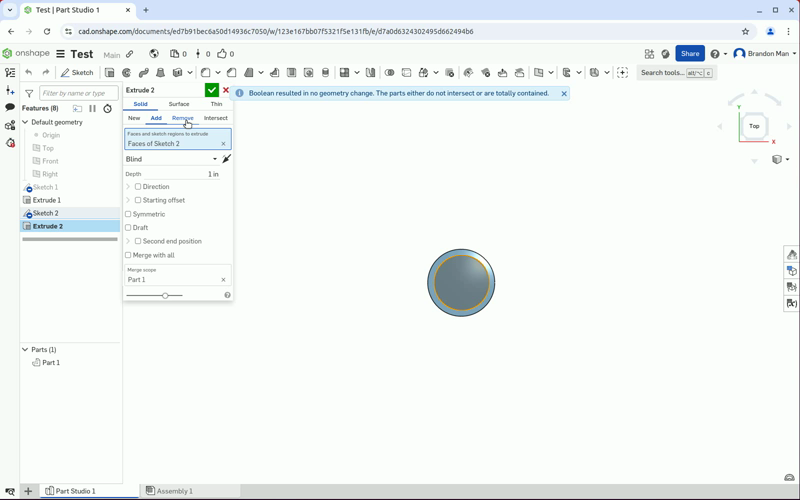
click(186, 120)
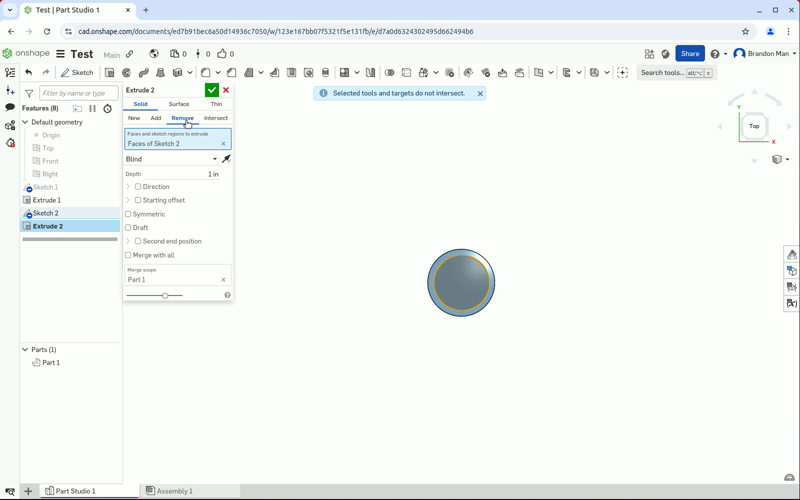
key(tab, 4)
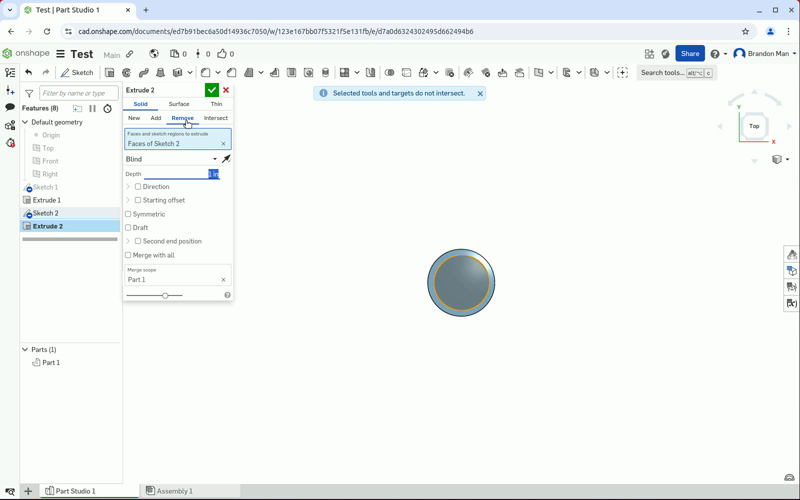
text(-21.183)
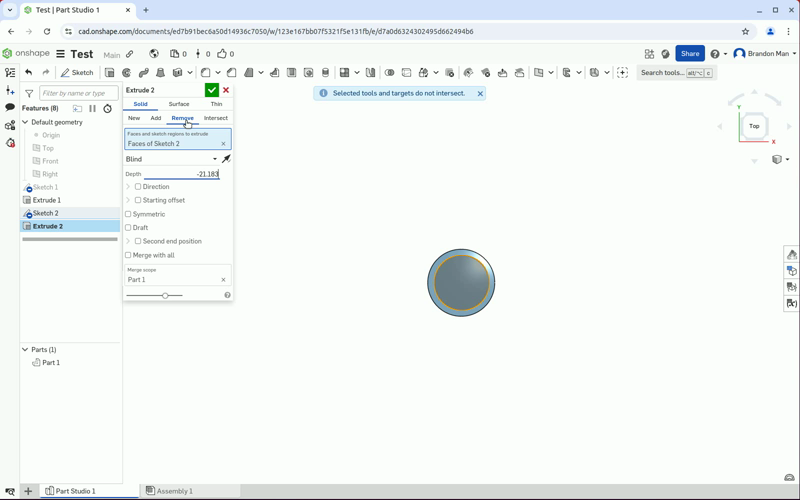
key(tab, 6)
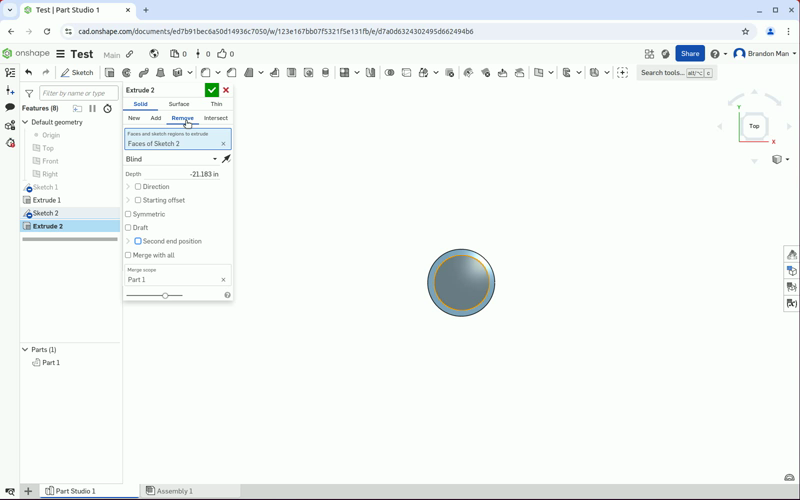
key(space)
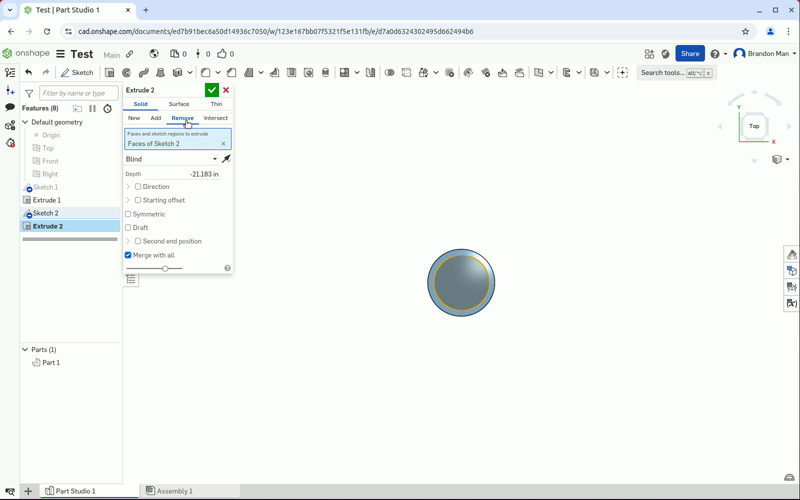
key(enter)
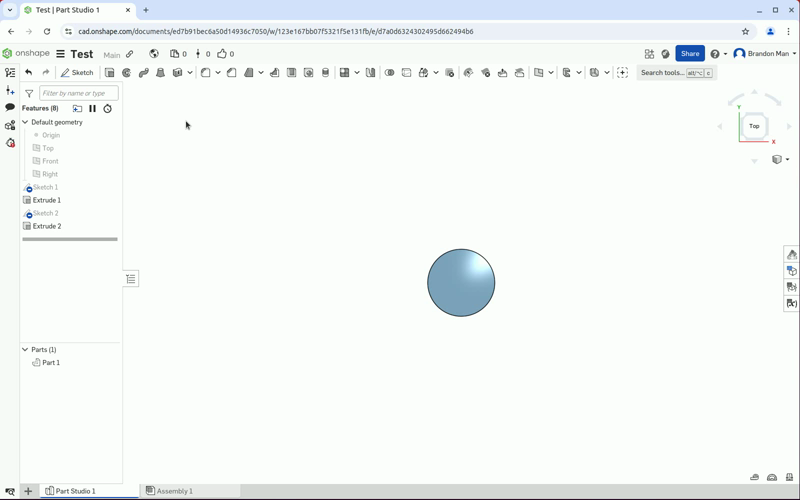
key(shift+h)
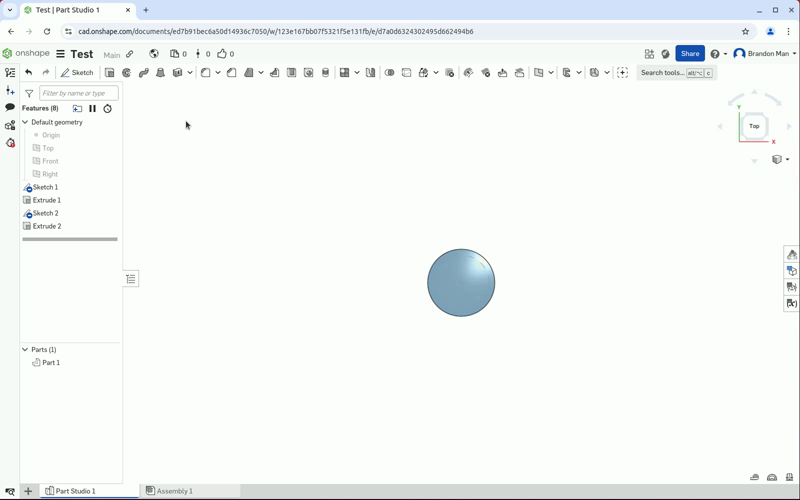
key(shift+h)
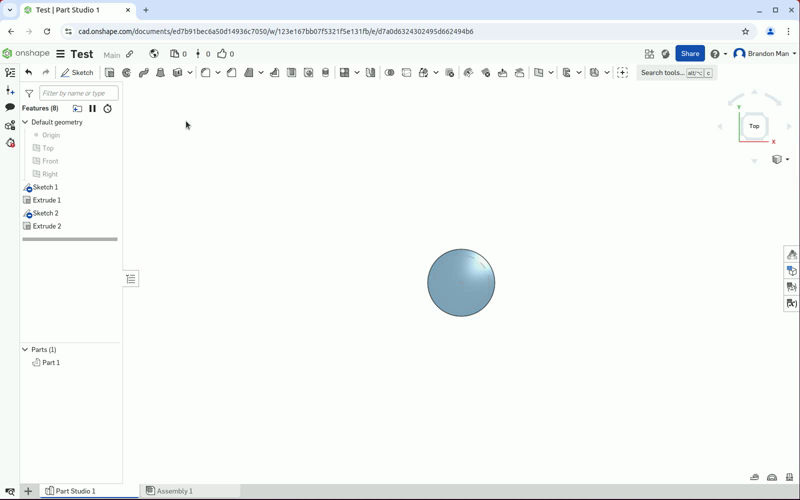
key(shift+7)
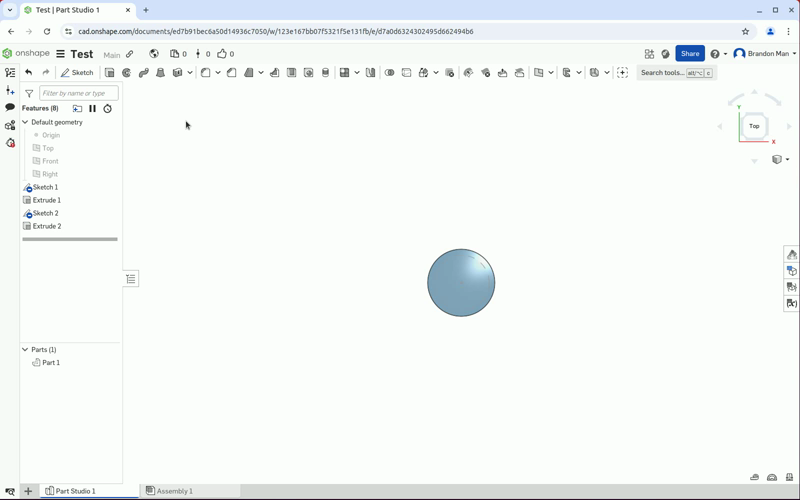
key(up, 3)
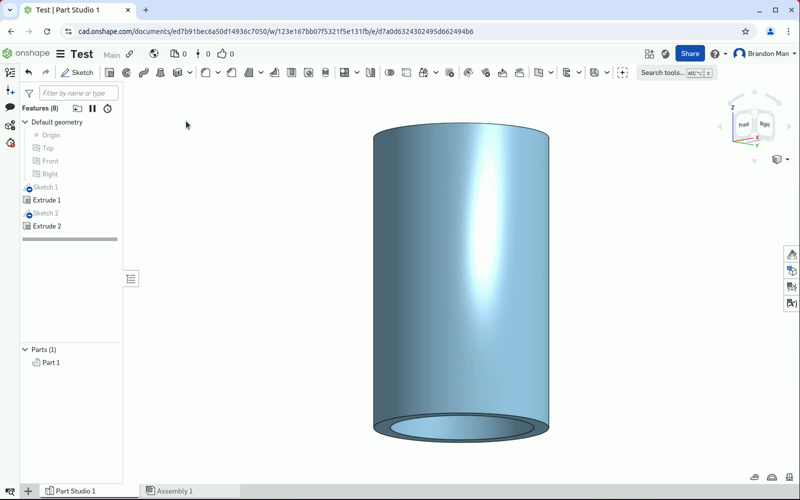
key(left, 3)
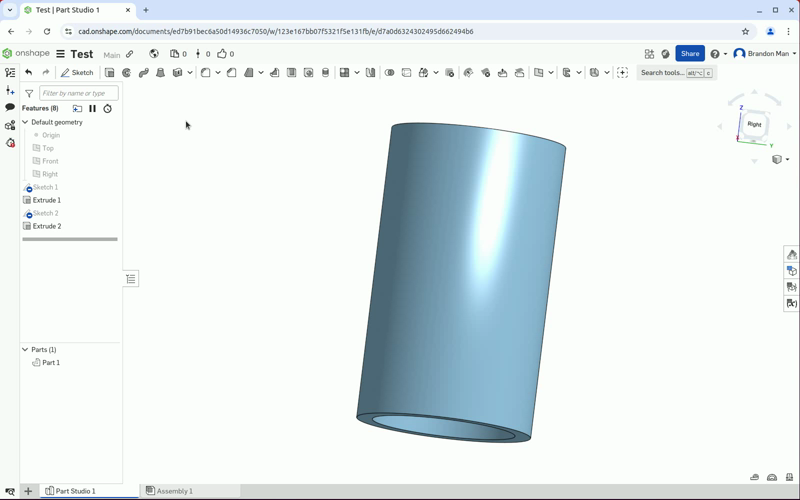
key(right, 3)
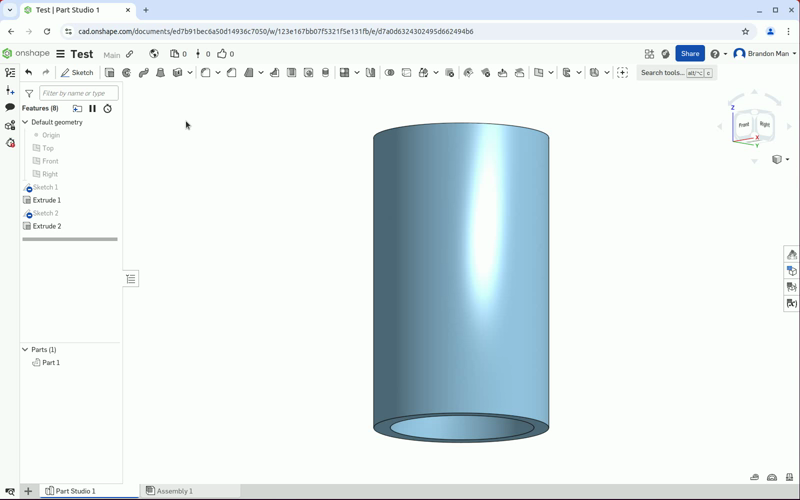
key(down, 3)
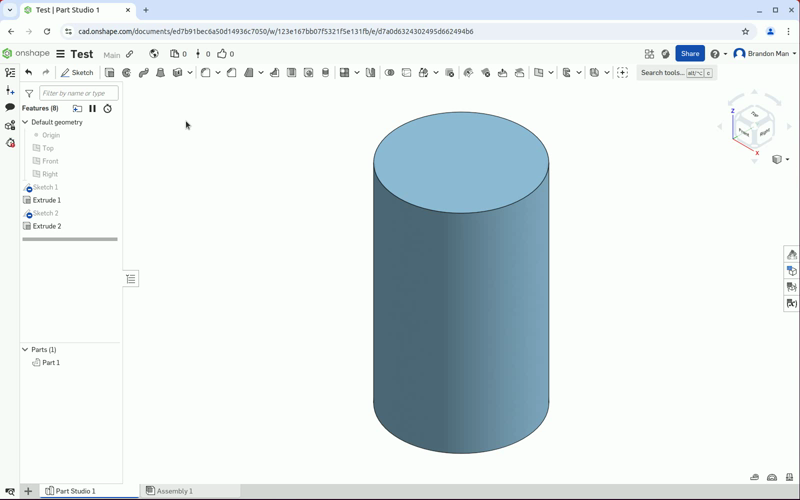
mouse_move(73, 189)
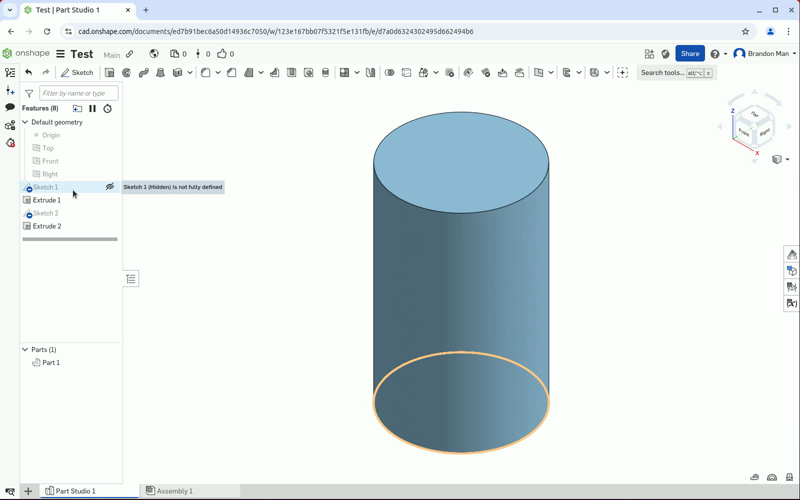
click(73, 189)